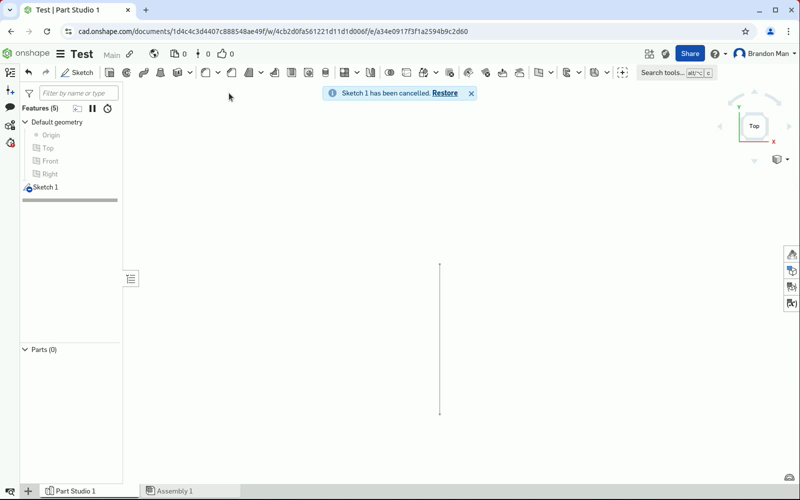
key(shift+h)
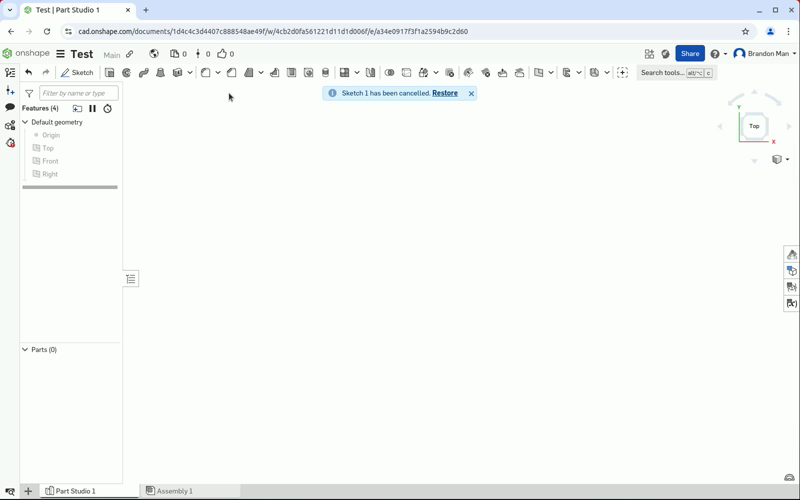
mouse_move(73, 352)
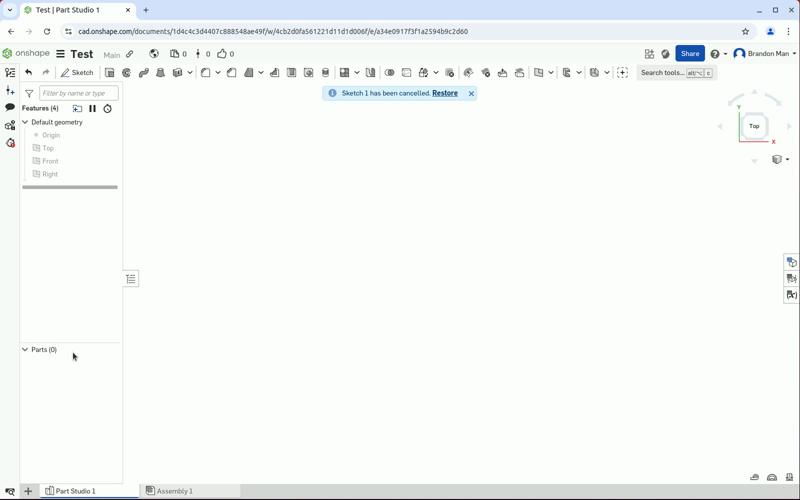
key(y)
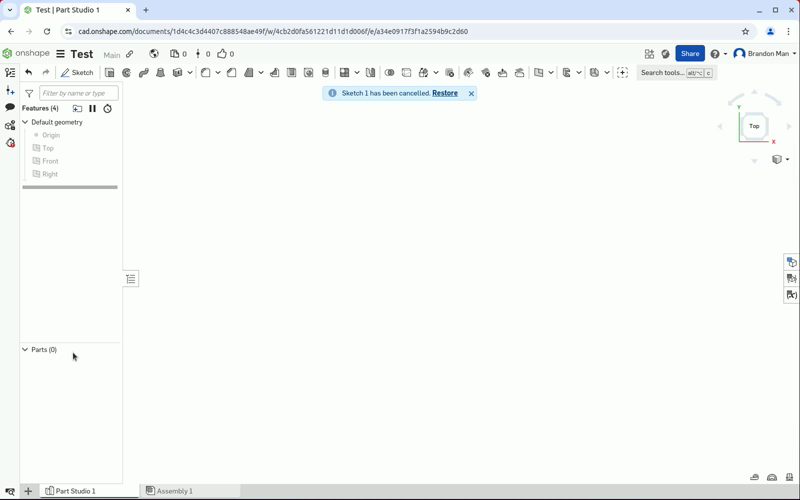
key(shift+p)
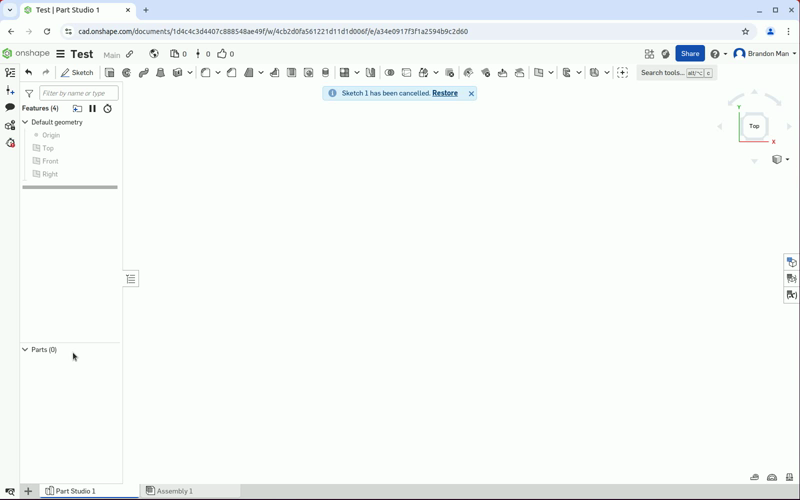
key(space)
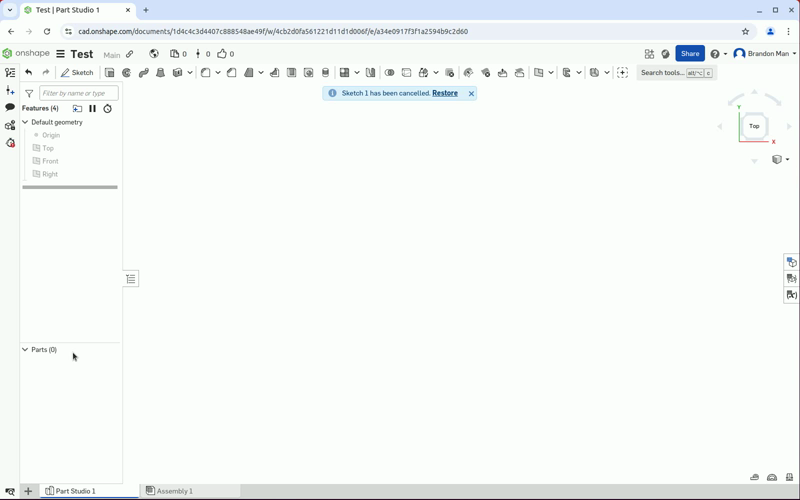
key_down(shift)
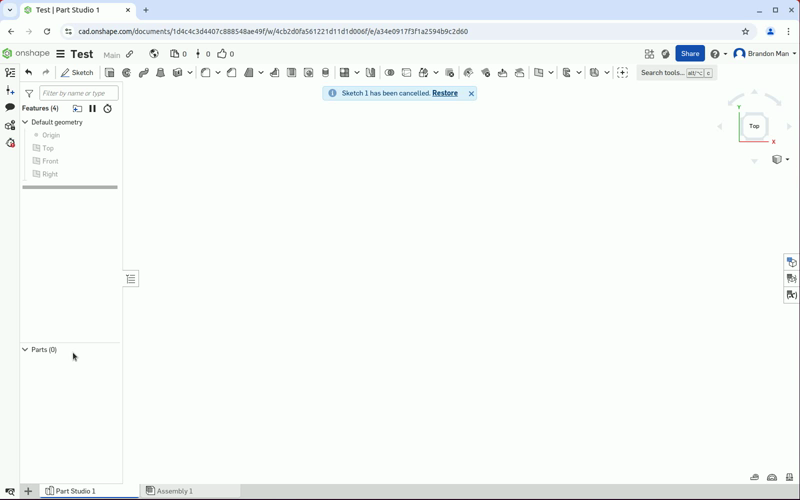
key(up)
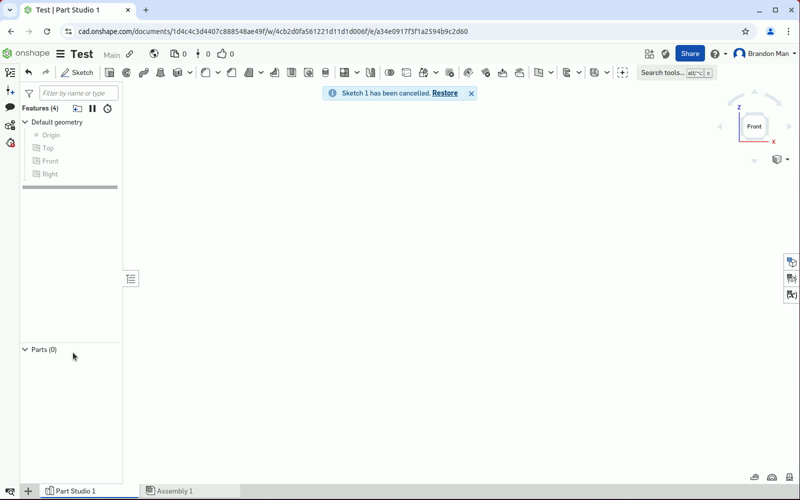
key_up(shift)
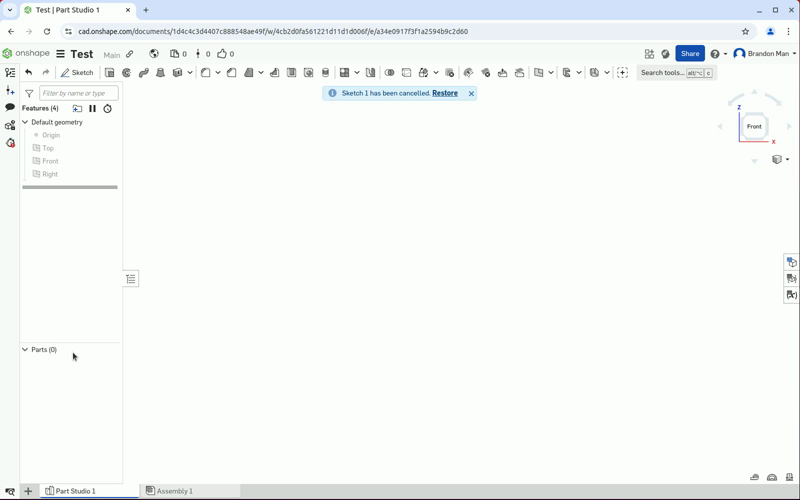
mouse_move(73, 352)
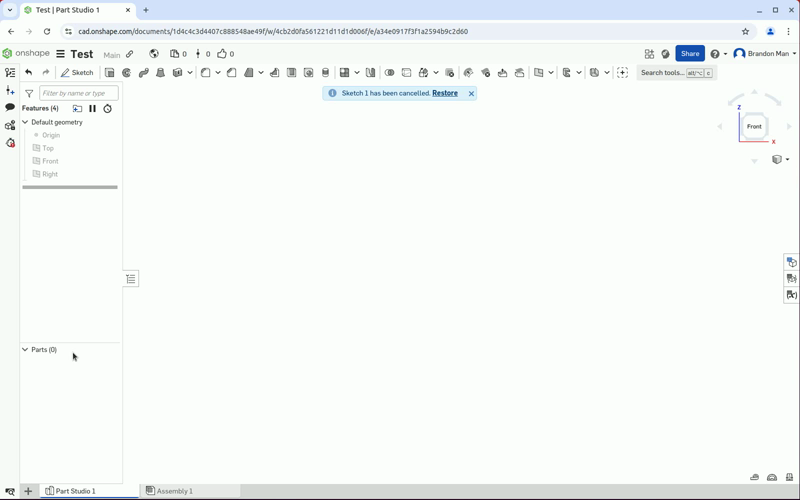
key(shift+y)
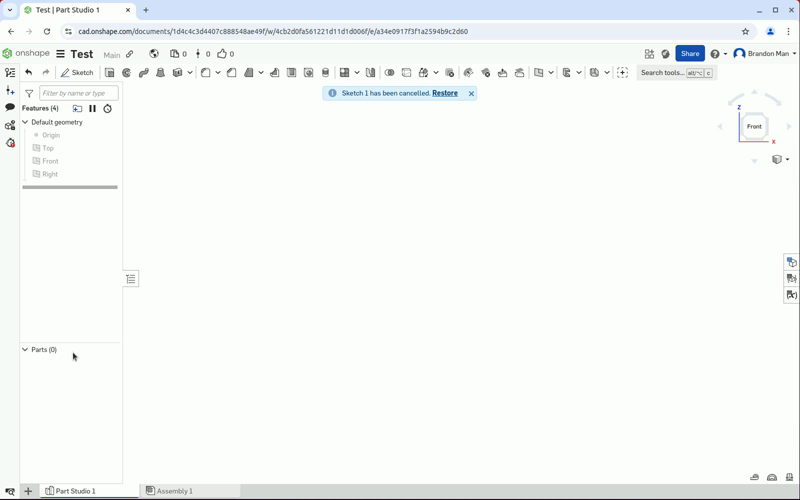
key(shift+s)
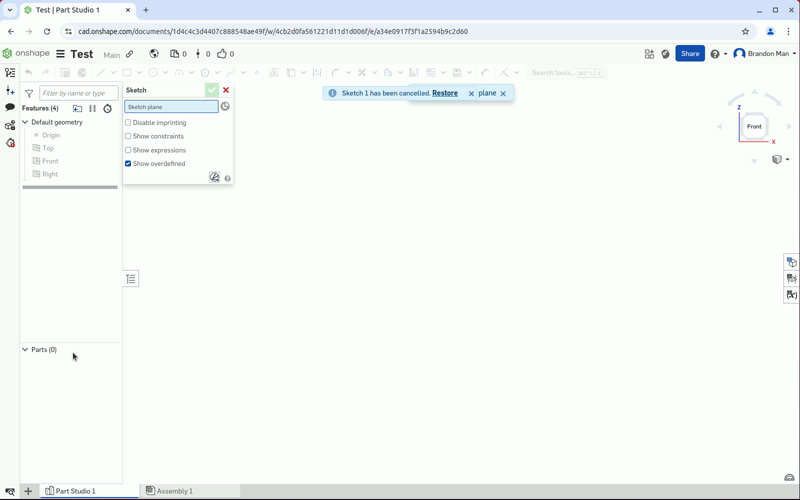
mouse_move(73, 163)
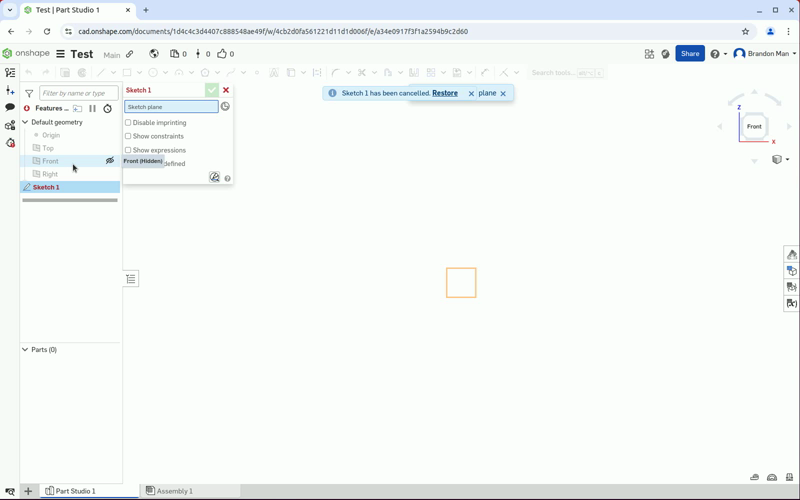
click(73, 163)
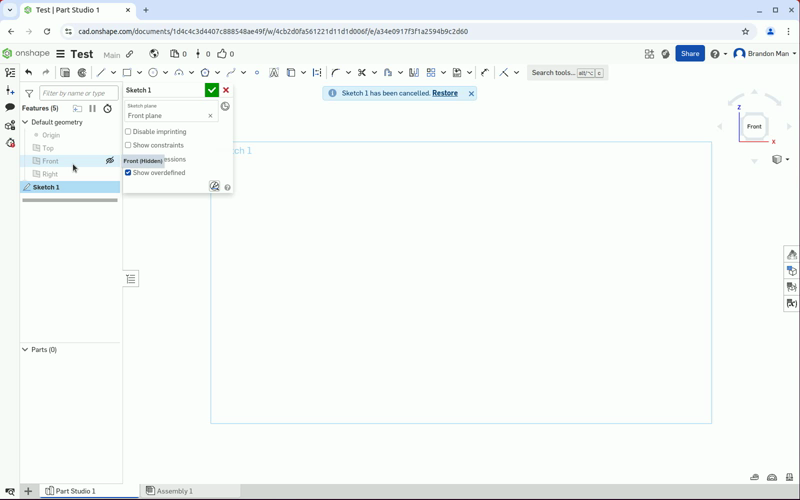
mouse_move(73, 352)
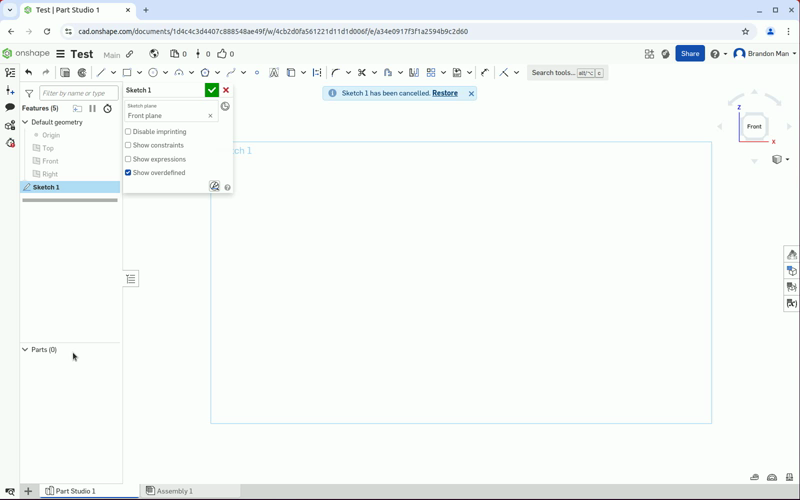
key(y)
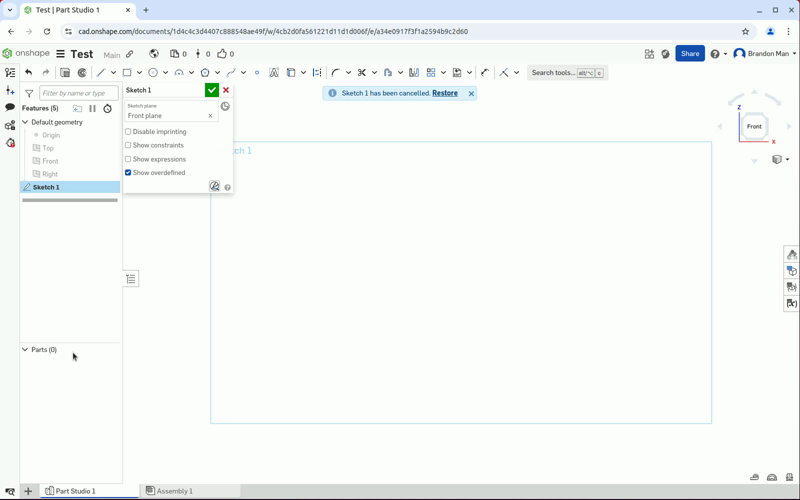
key(c)
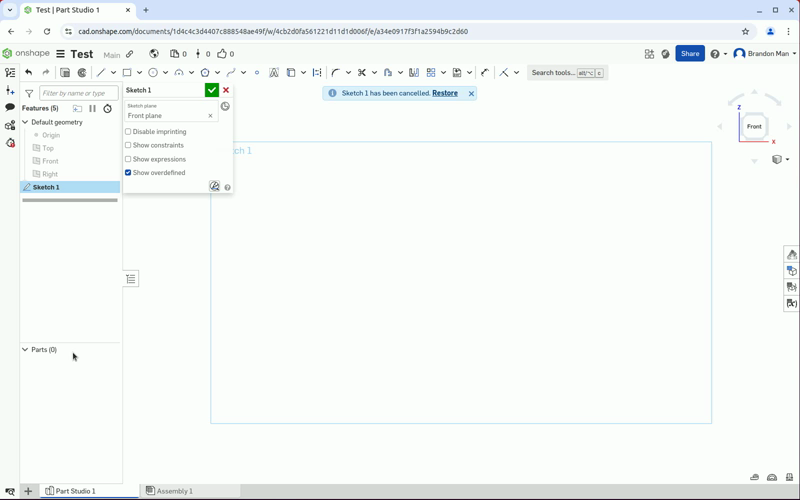
key_down(shift)
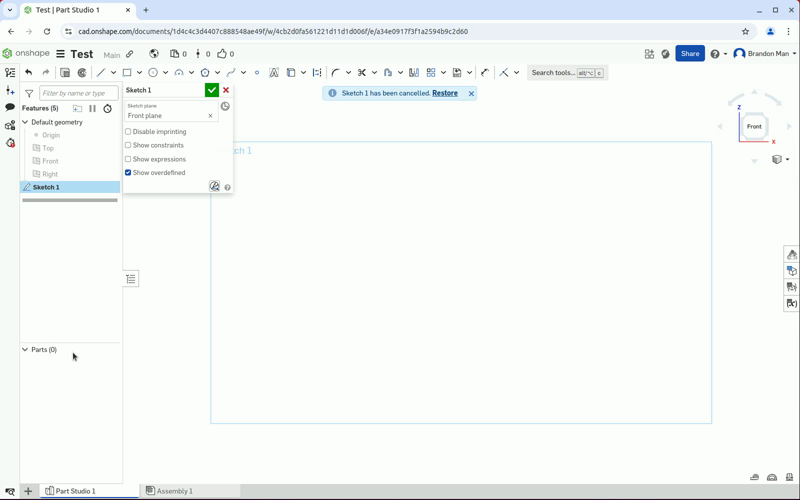
mouse_move(447, 271)
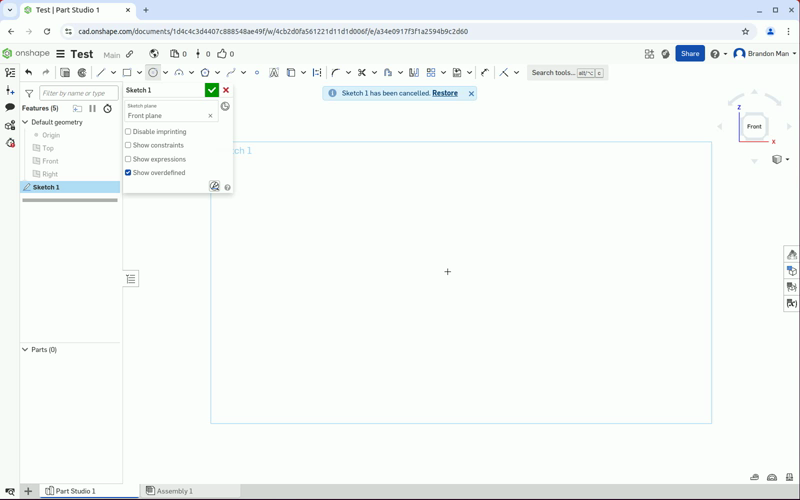
click(447, 271)
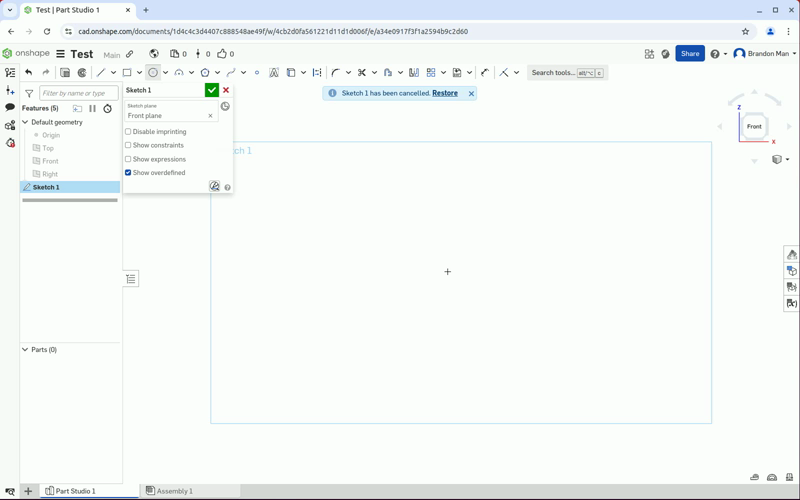
key_up(shift)
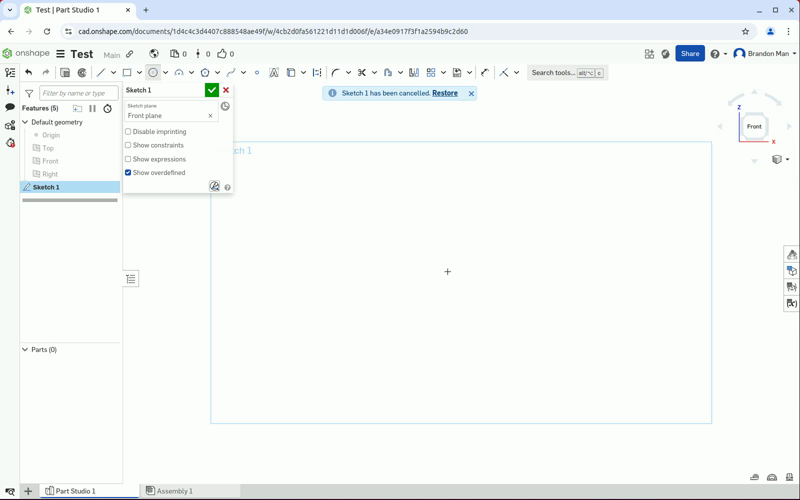
mouse_move(547, 271)
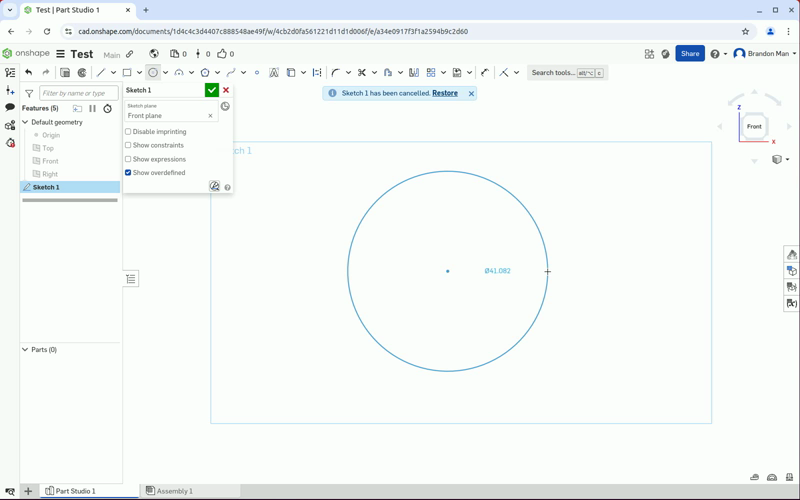
click(547, 271)
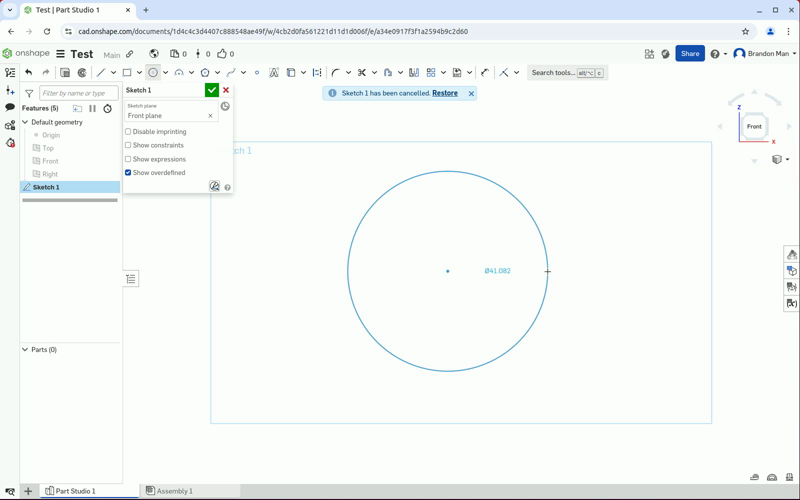
key(esc)
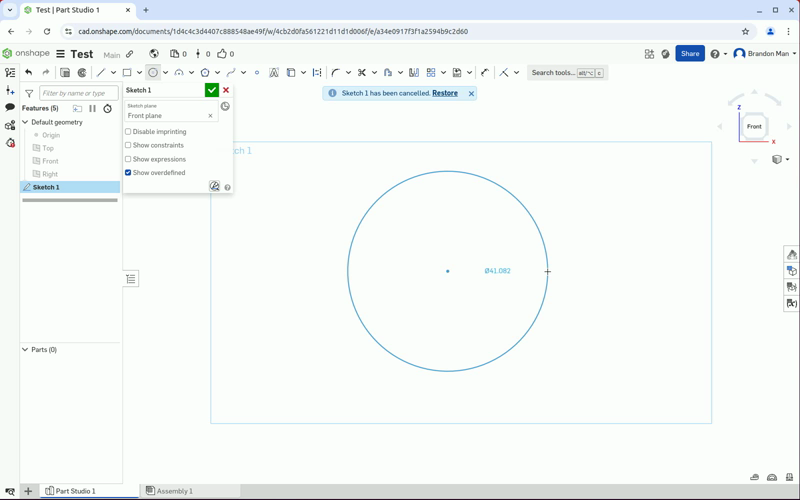
mouse_move(491, 207)
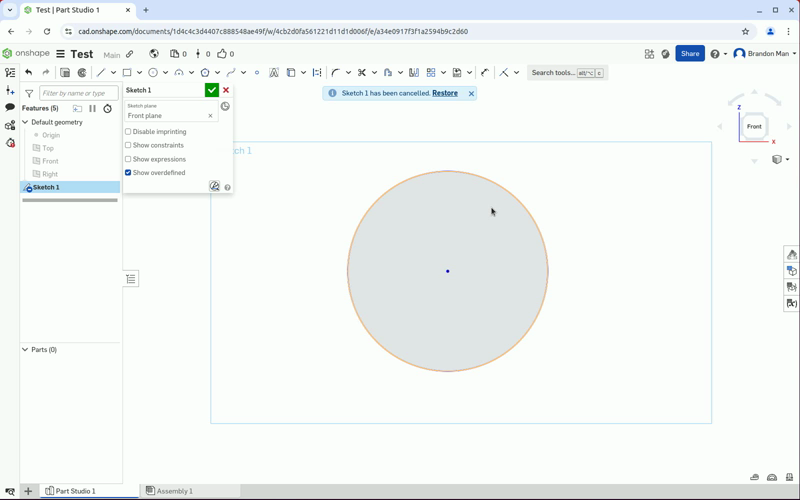
click(491, 207)
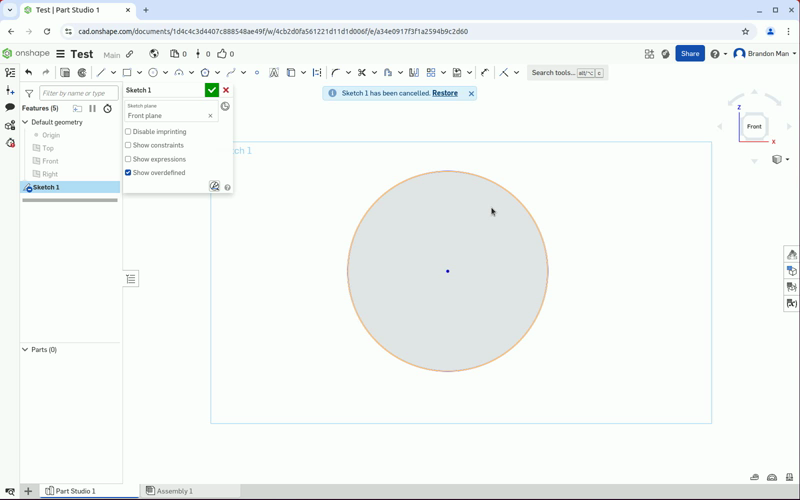
mouse_move(73, 352)
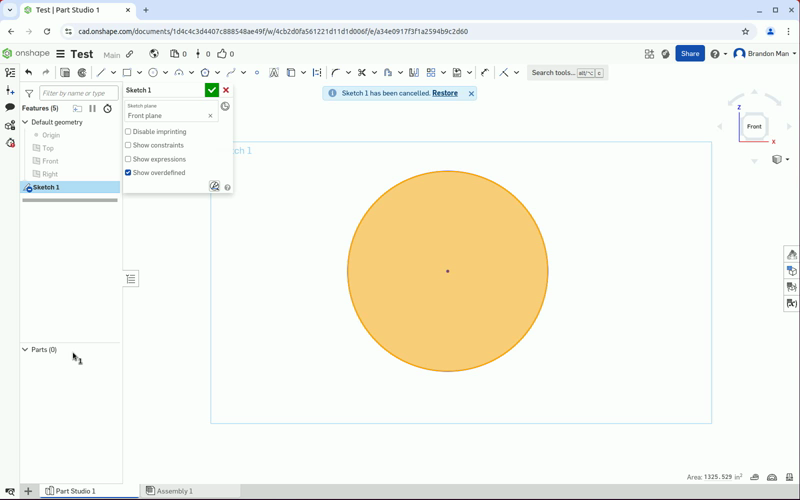
key(shift+y)
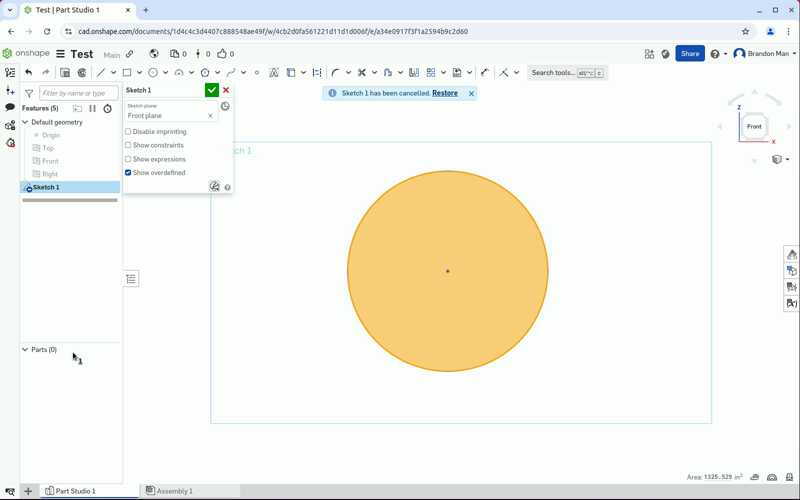
key(shift+e)
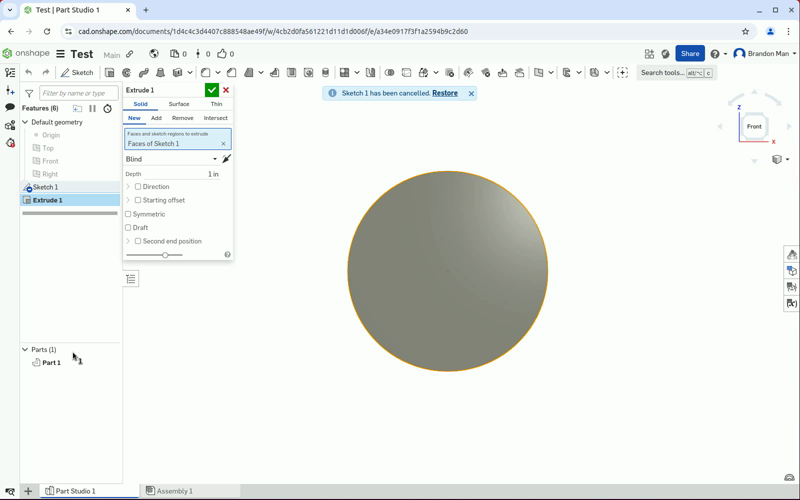
mouse_move(143, 106)
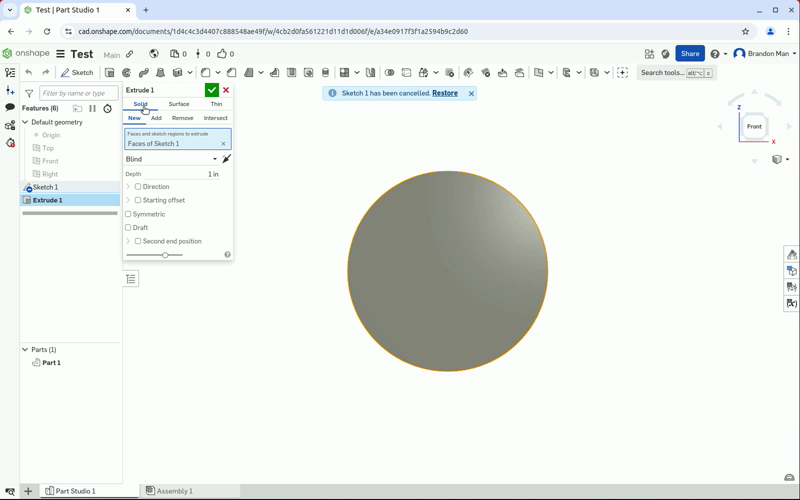
click(143, 106)
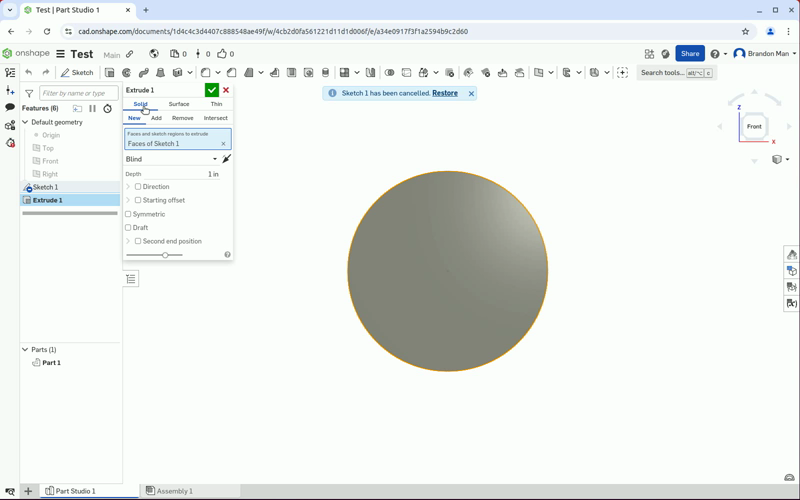
mouse_move(137, 120)
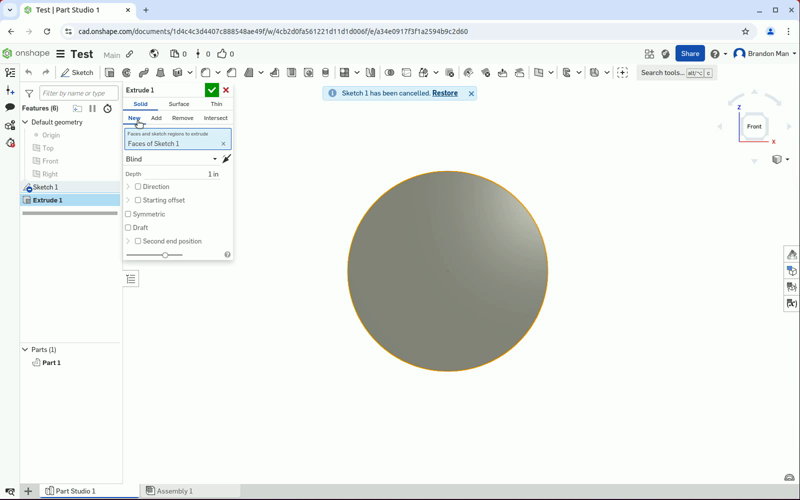
click(137, 120)
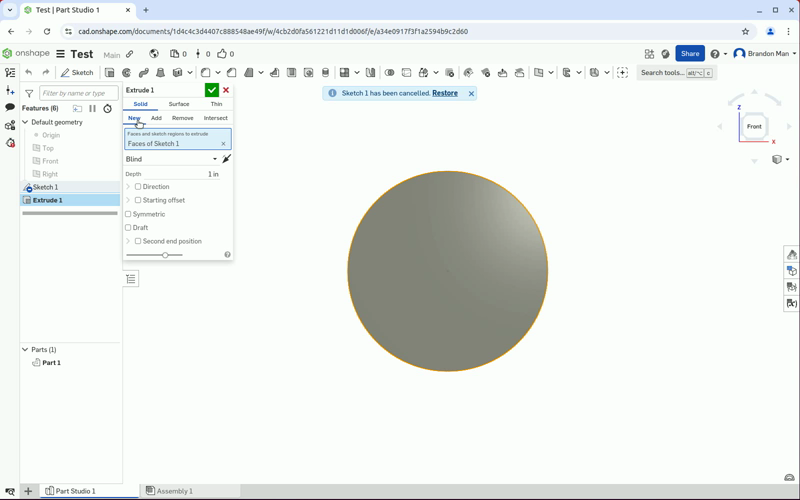
key(tab, 4)
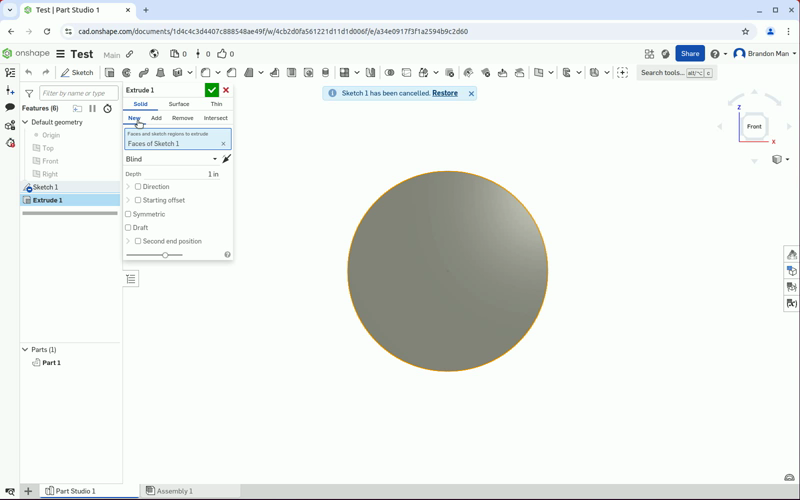
text(1.204)
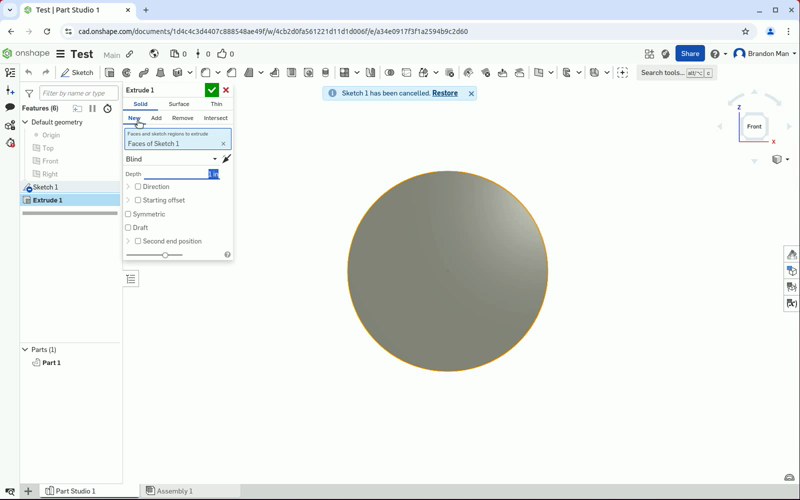
key(enter)
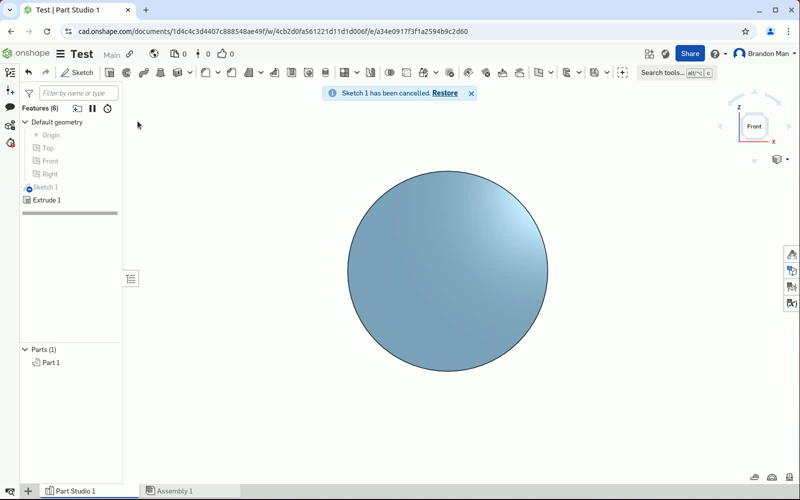
key(shift+h)
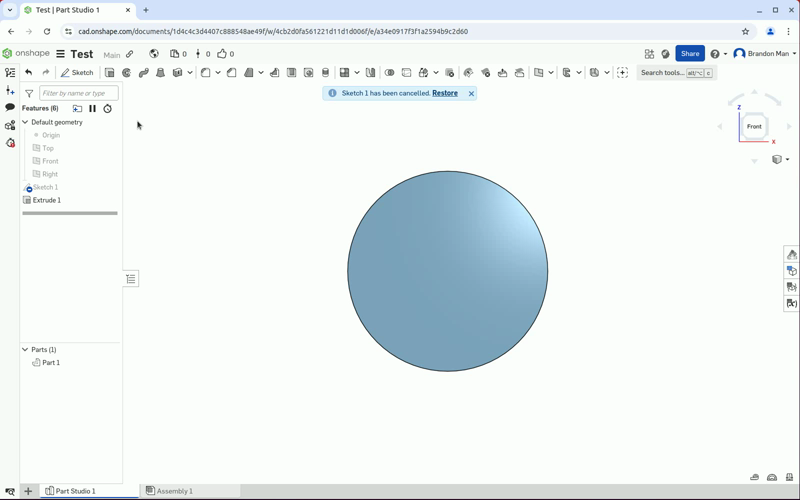
key(shift+h)
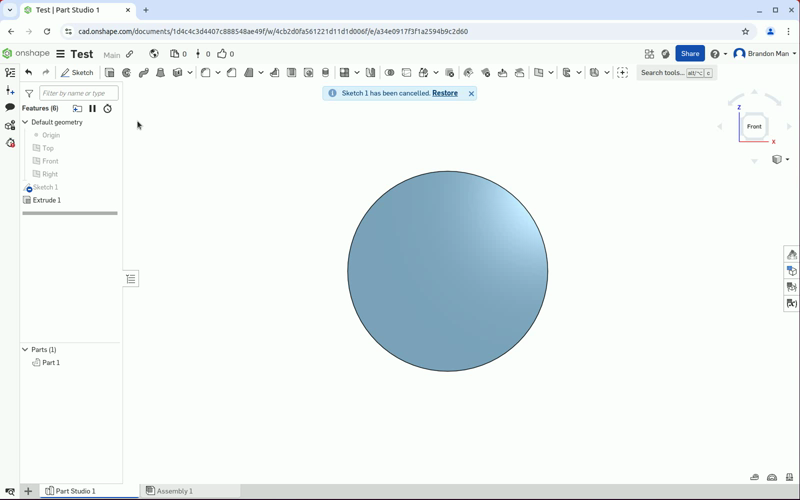
mouse_move(73, 189)
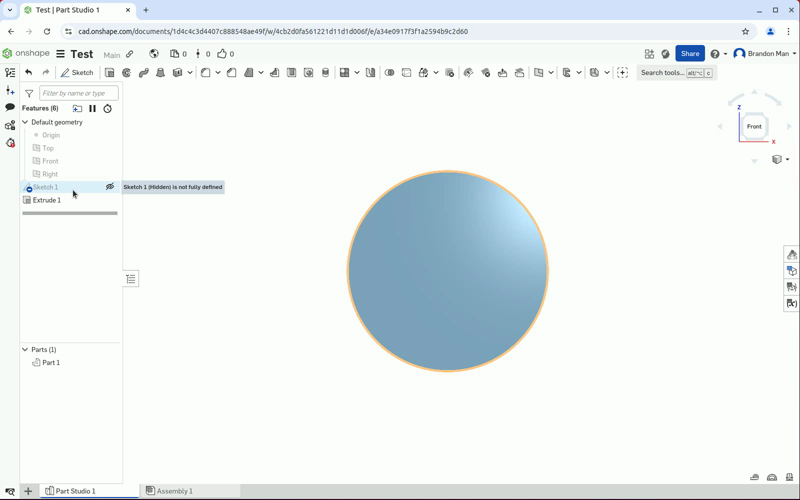
click(73, 189)
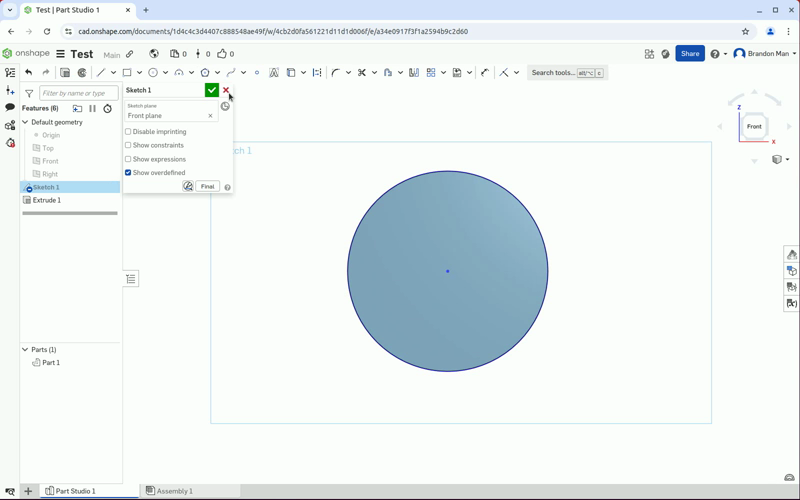
mouse_move(229, 92)
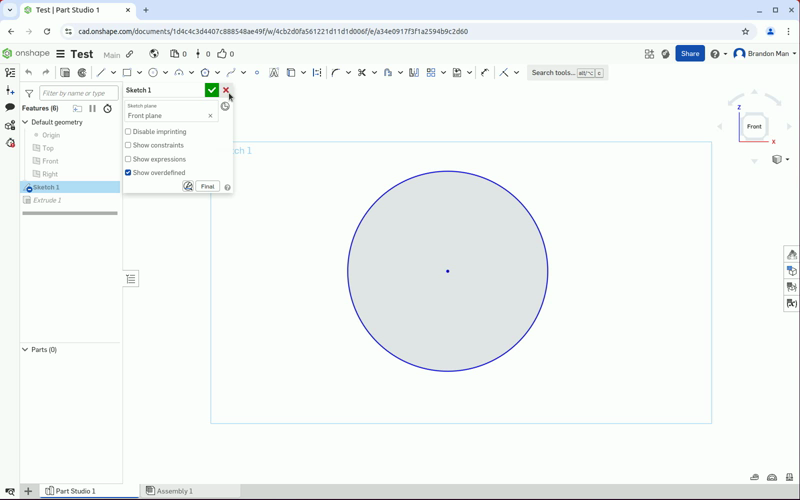
click(229, 92)
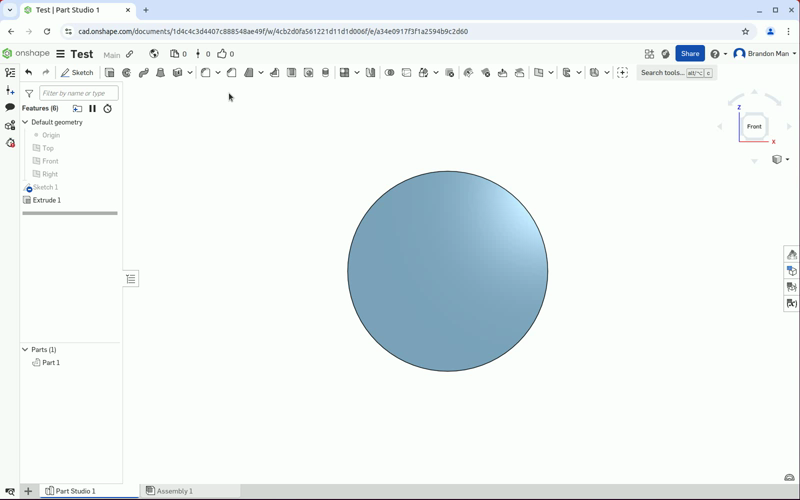
mouse_move(541, 75)
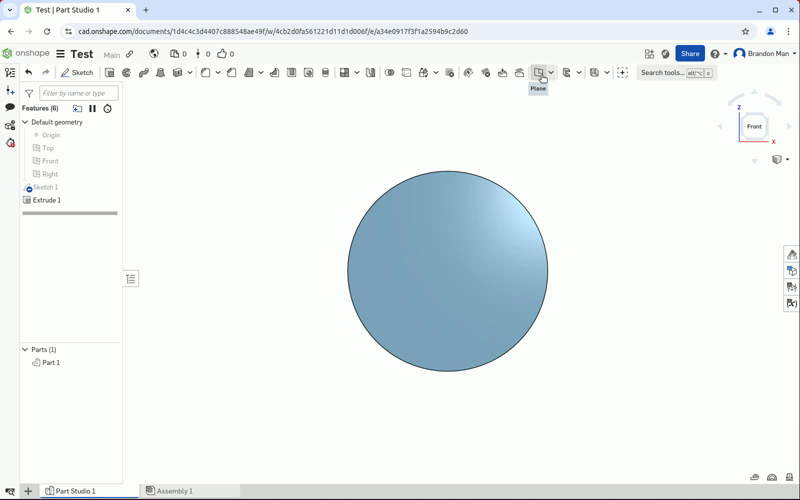
click(541, 75)
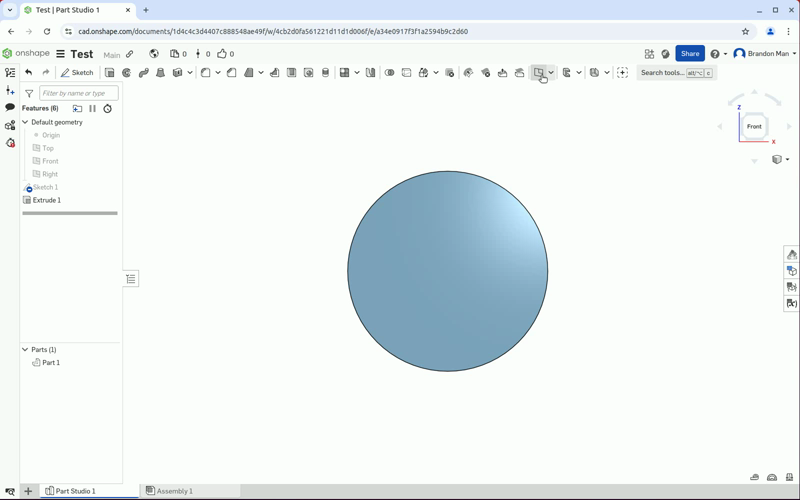
mouse_move(73, 163)
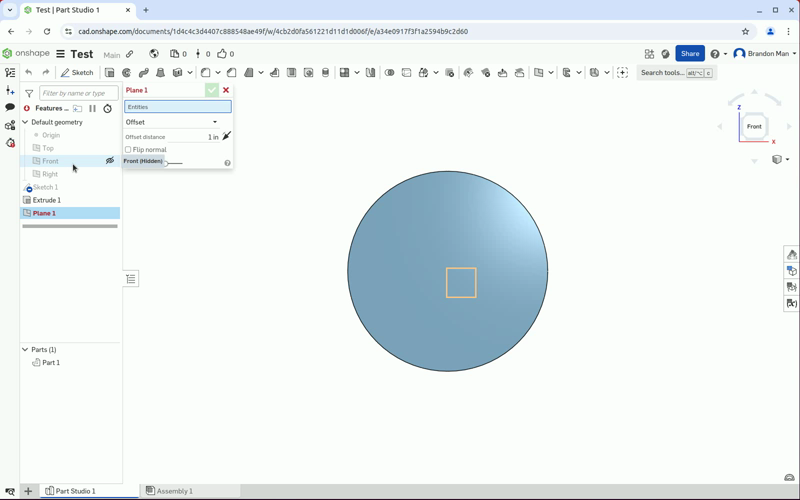
click(73, 163)
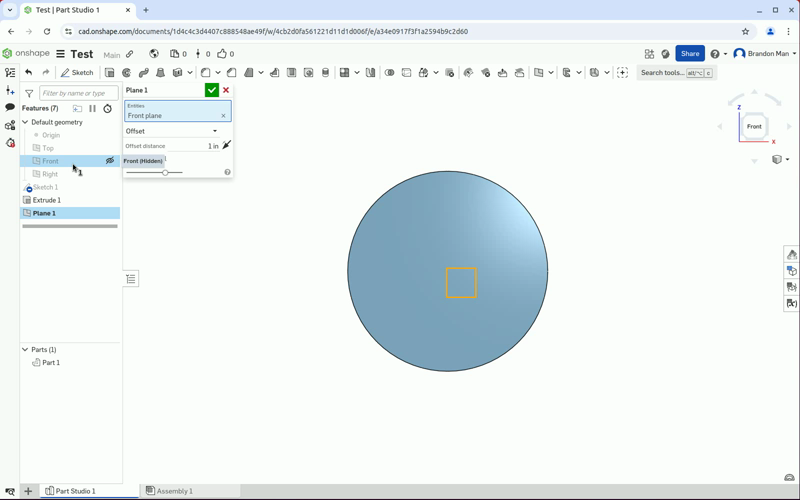
key(tab, 2)
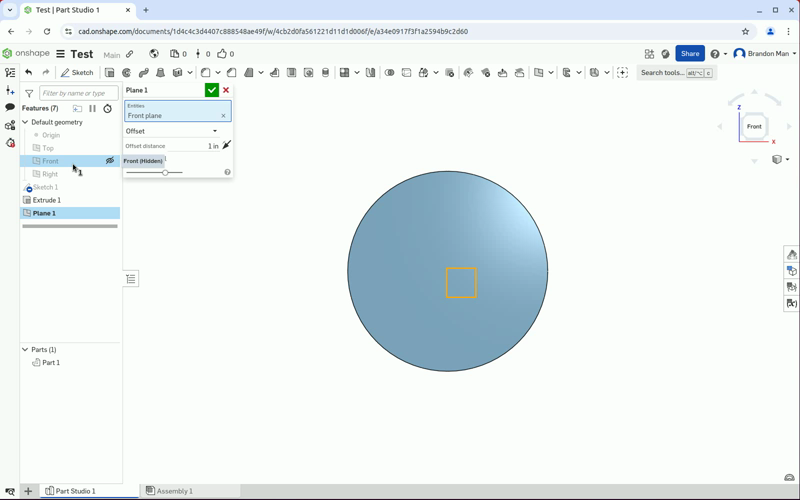
text(1.202)
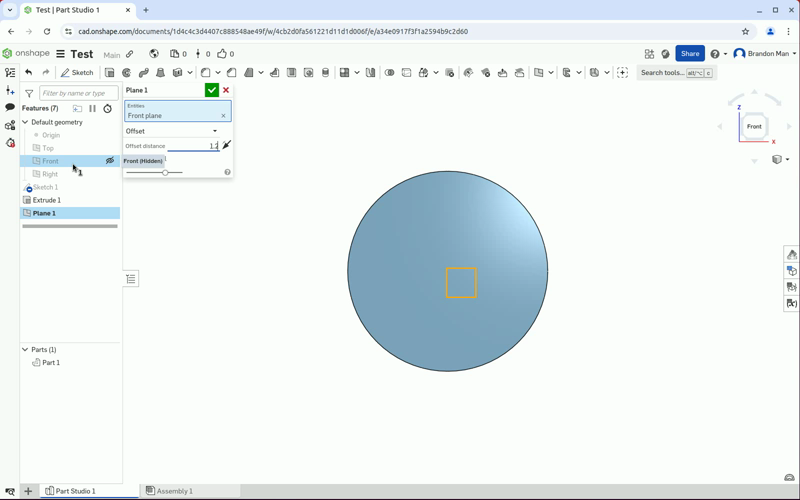
key(enter, 2)
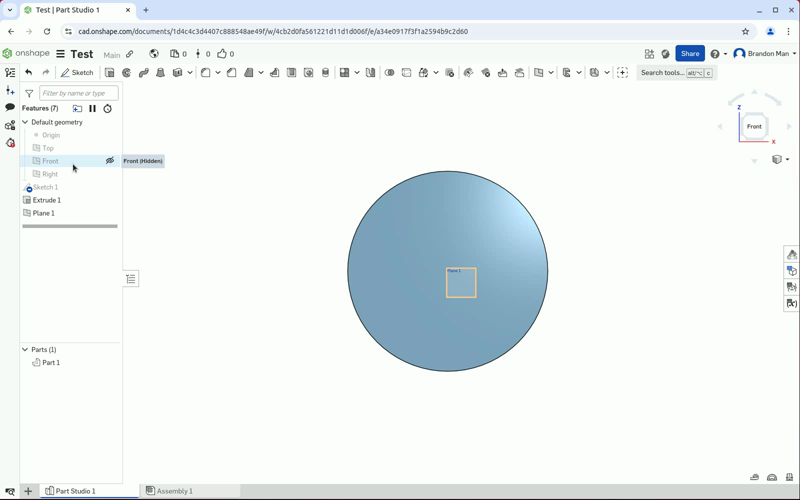
key(shift+s)
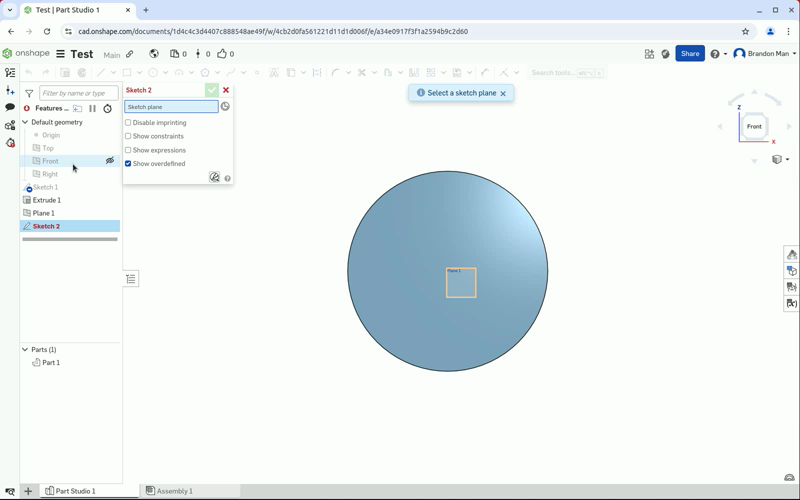
mouse_move(73, 215)
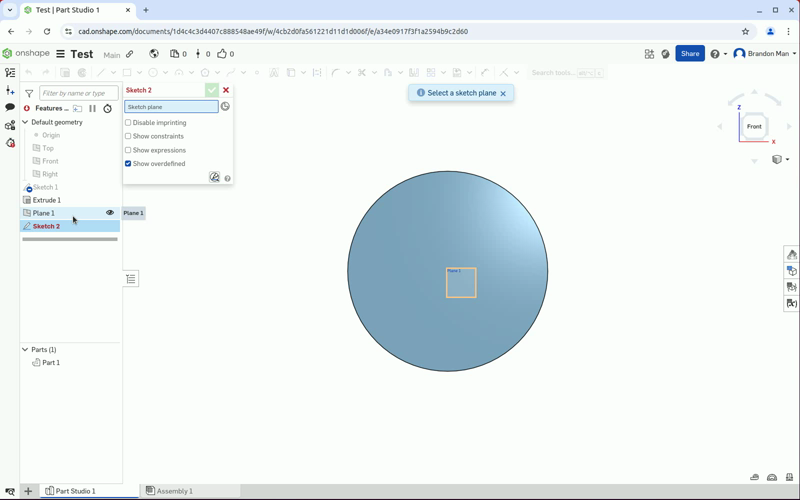
click(73, 215)
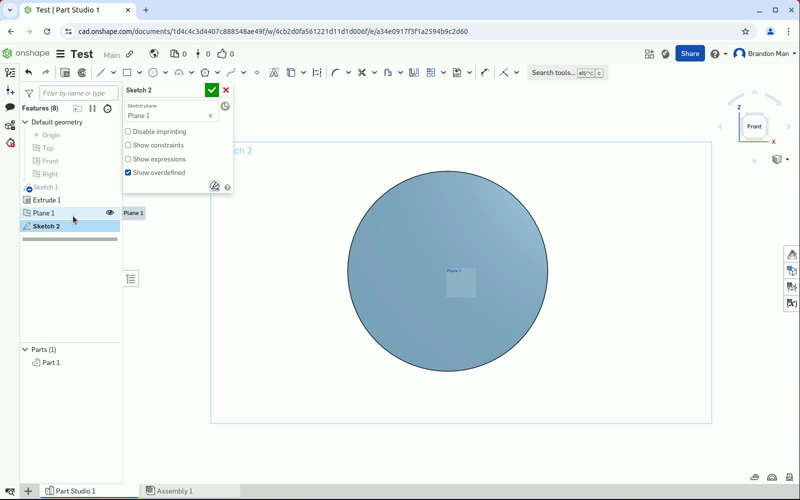
mouse_move(73, 352)
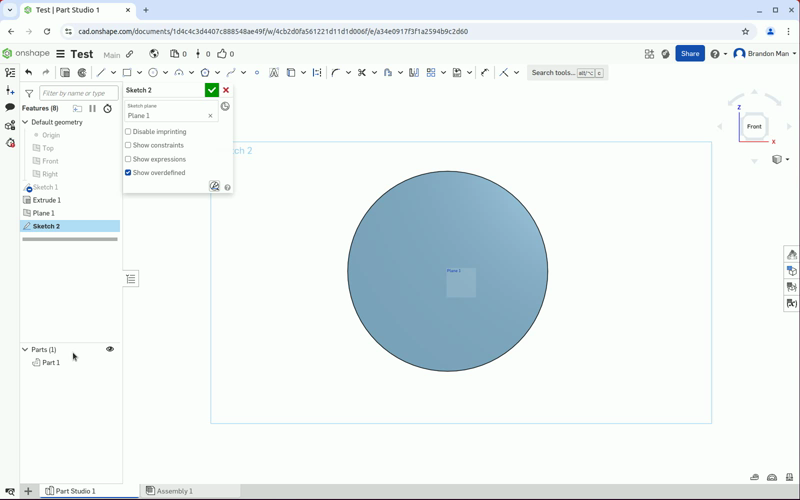
key(y)
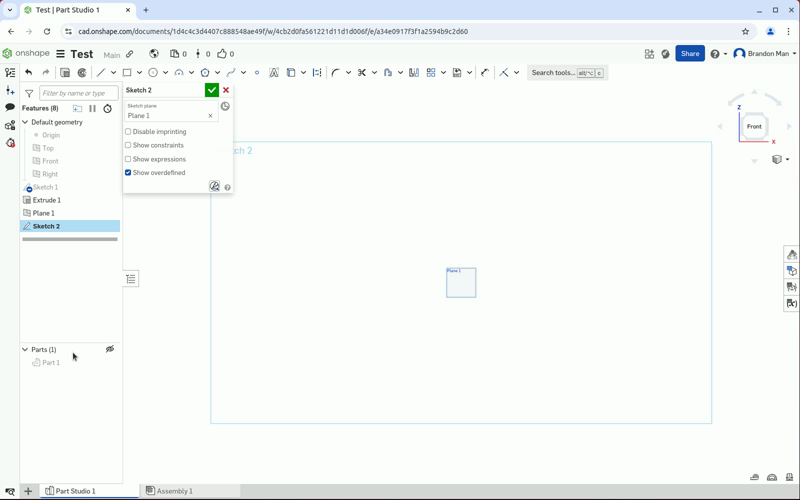
key(c)
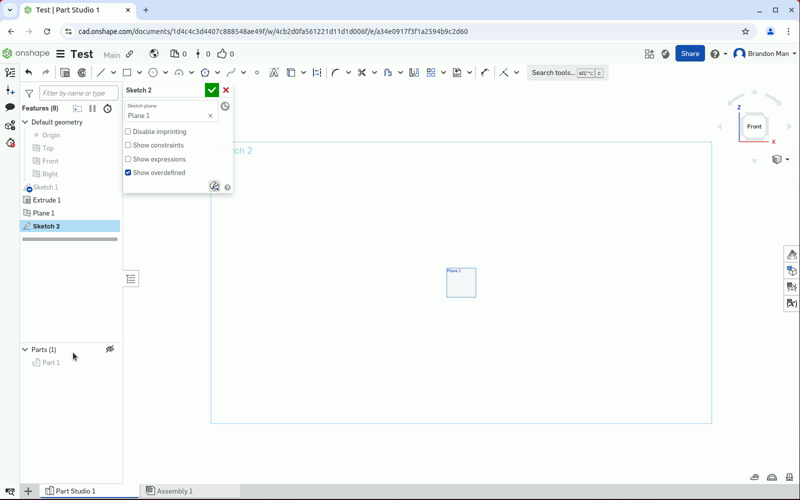
key_down(shift)
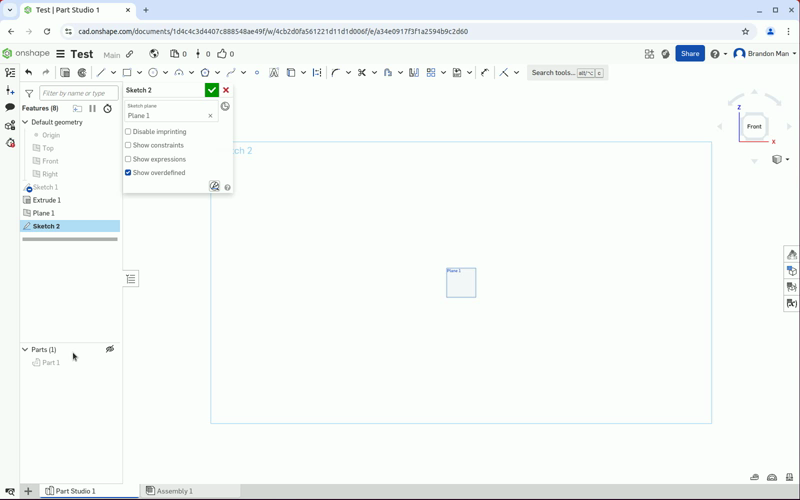
mouse_move(447, 271)
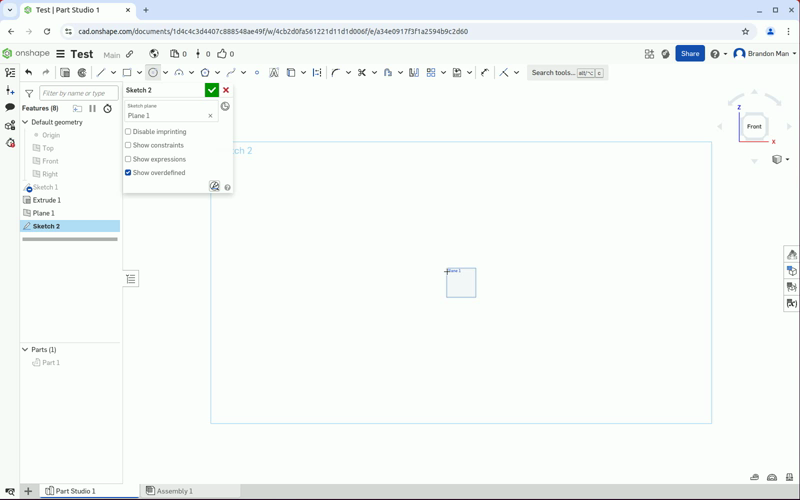
click(447, 271)
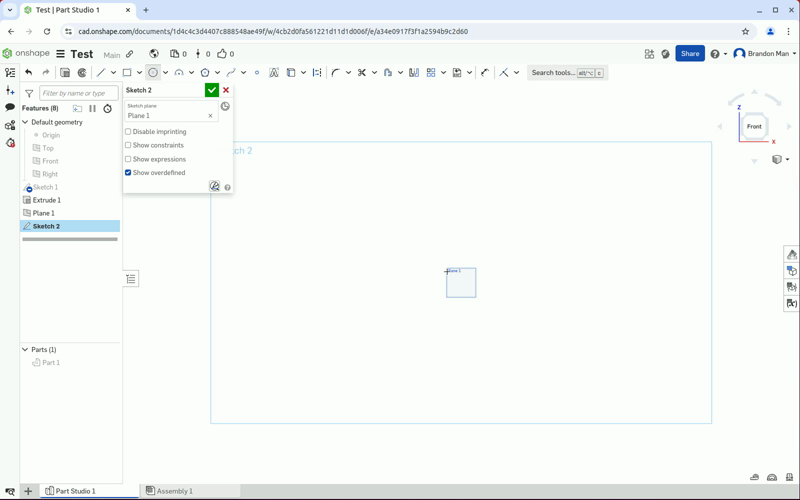
key_up(shift)
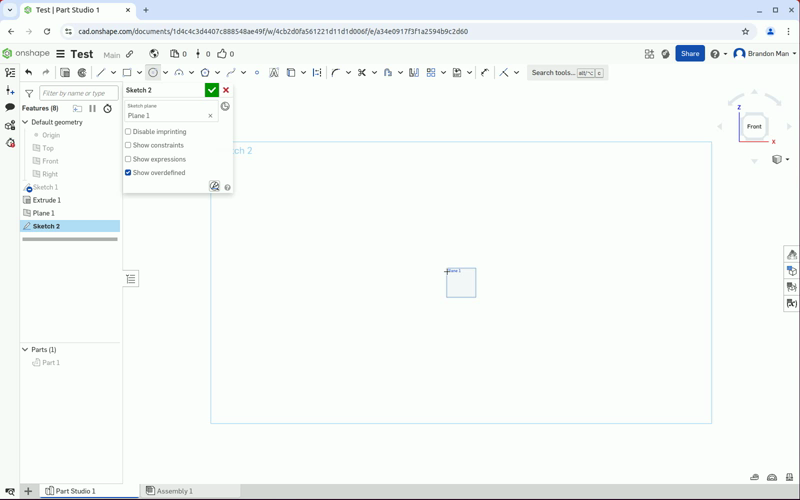
mouse_move(516, 271)
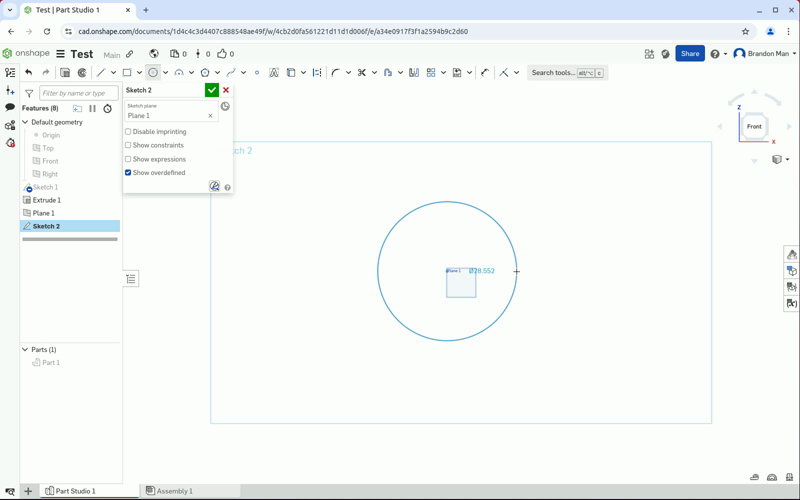
click(516, 271)
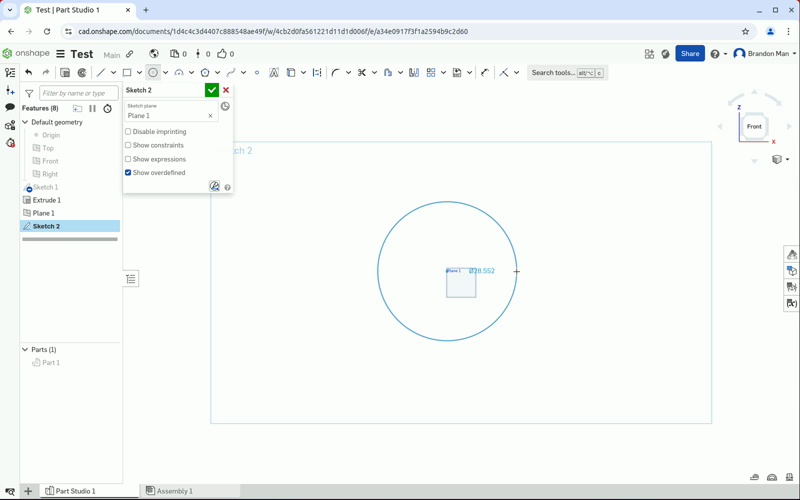
key(esc)
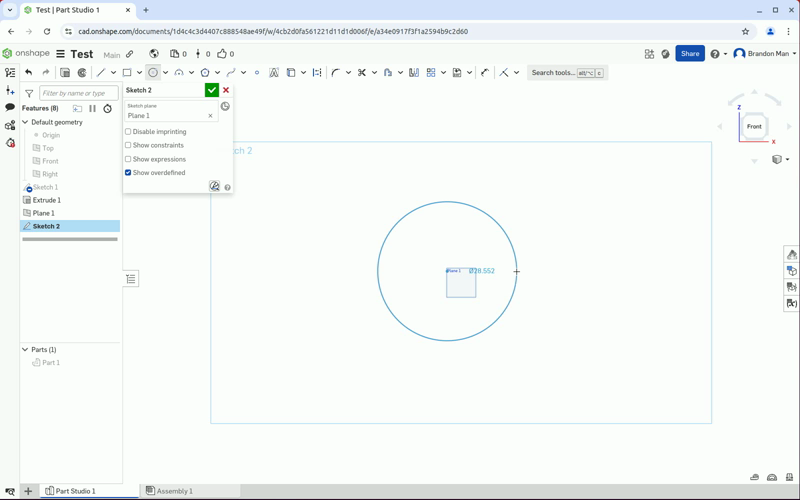
mouse_move(449, 286)
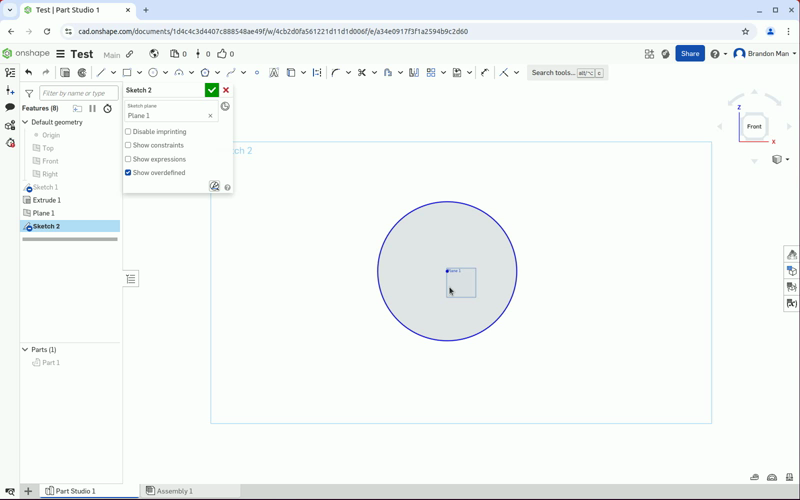
click(449, 286)
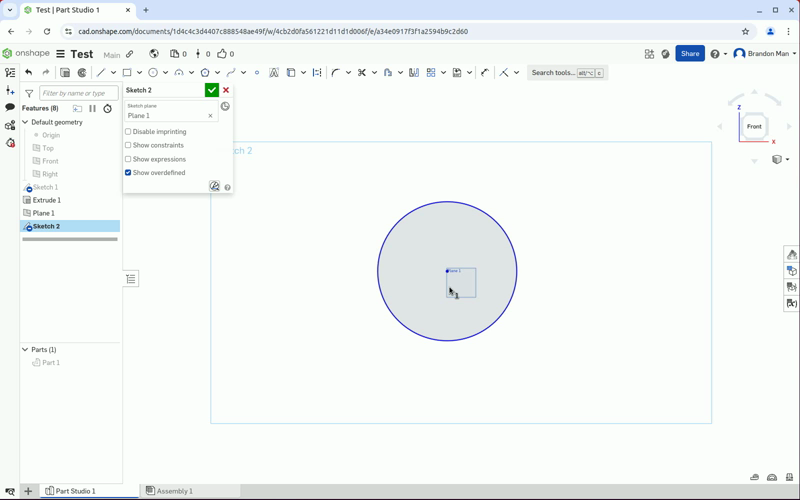
mouse_move(73, 352)
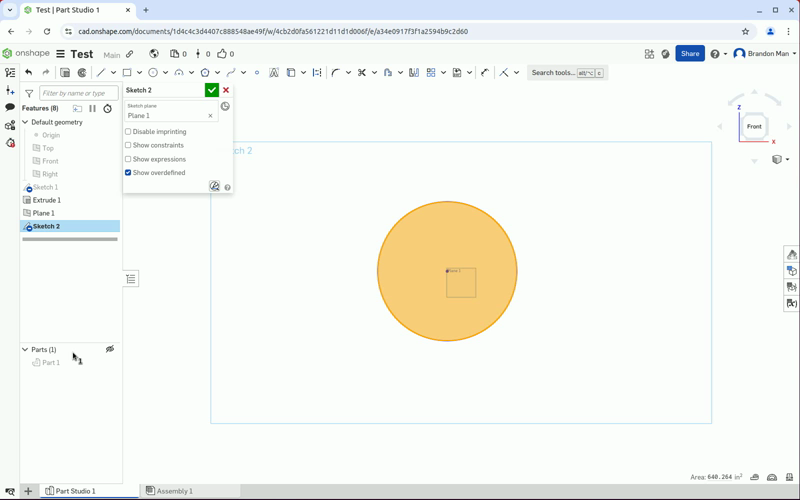
key(shift+y)
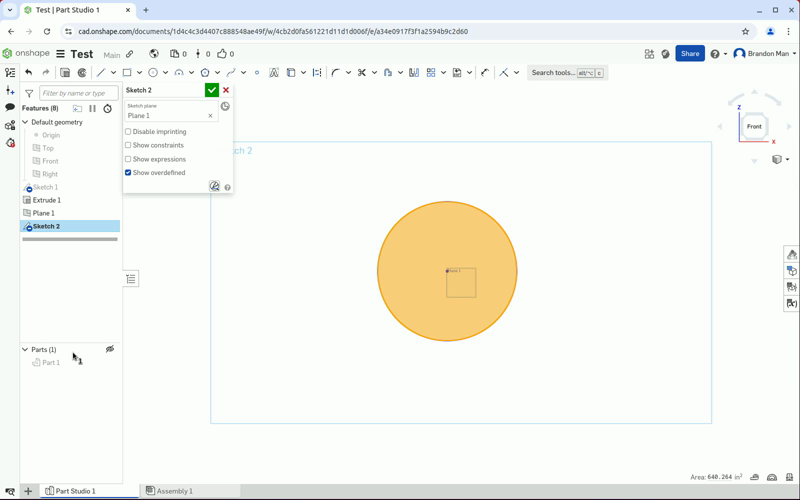
key(shift+e)
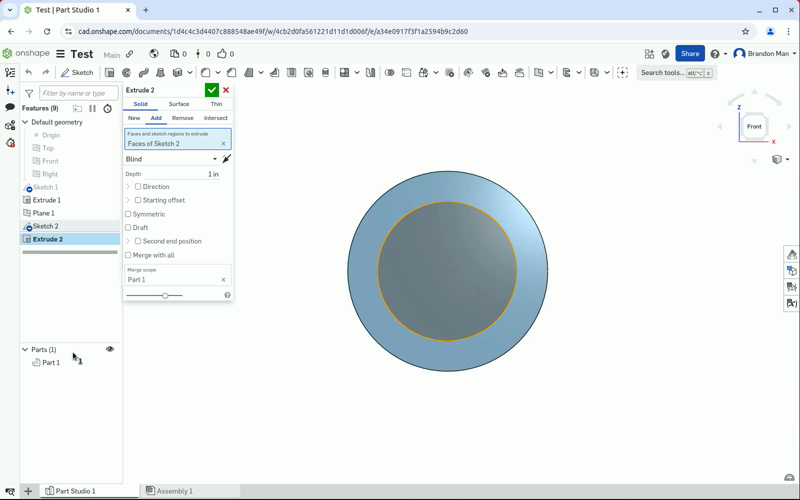
mouse_move(143, 106)
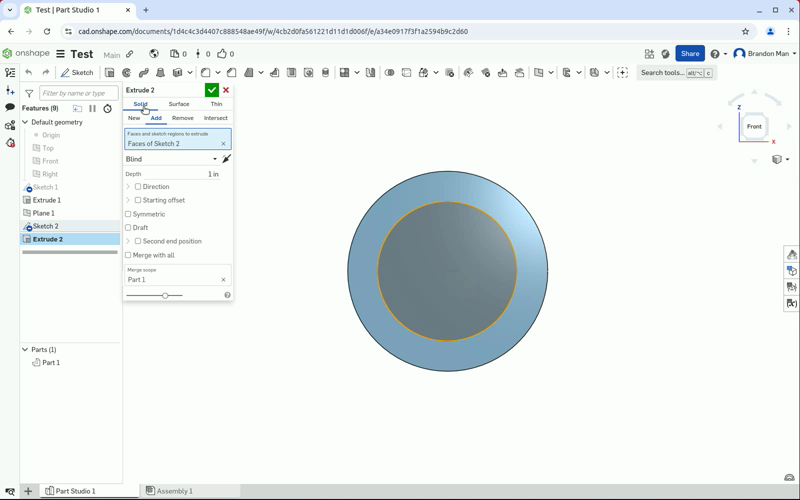
click(143, 106)
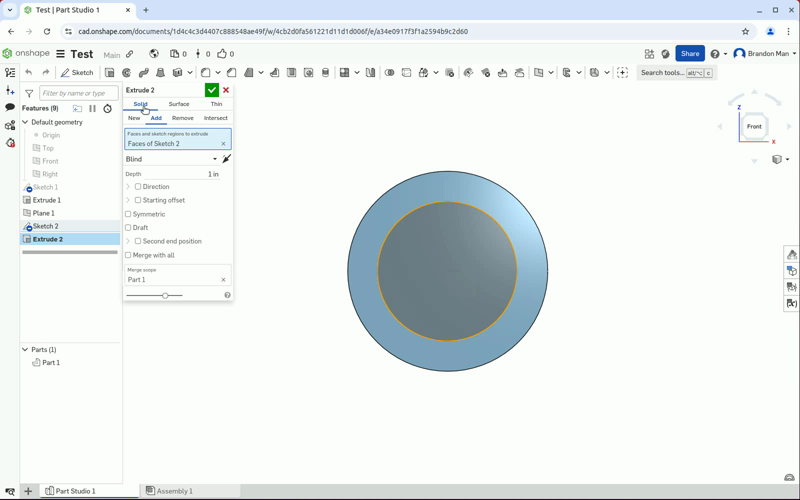
mouse_move(137, 120)
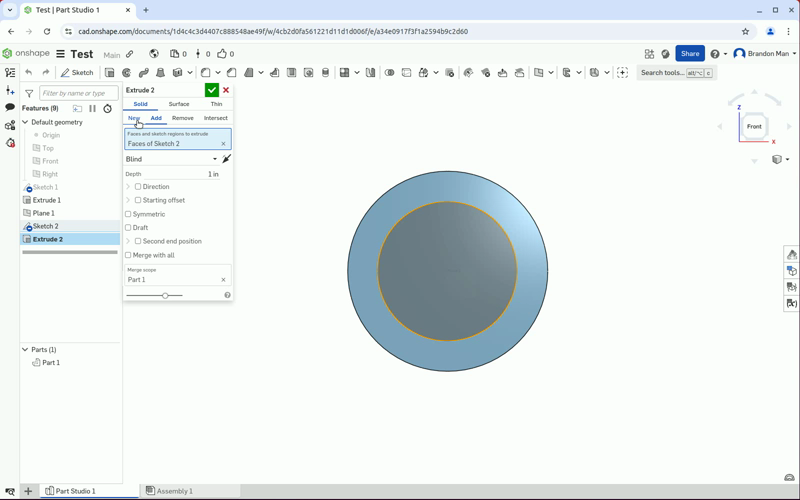
click(137, 120)
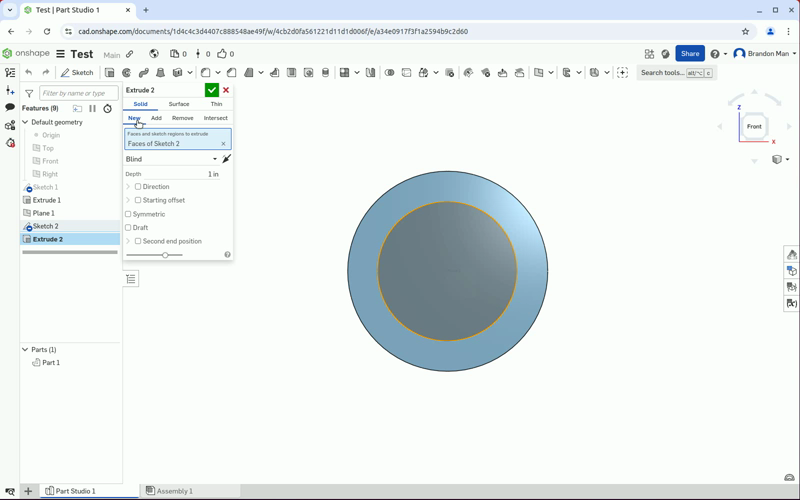
key(tab, 4)
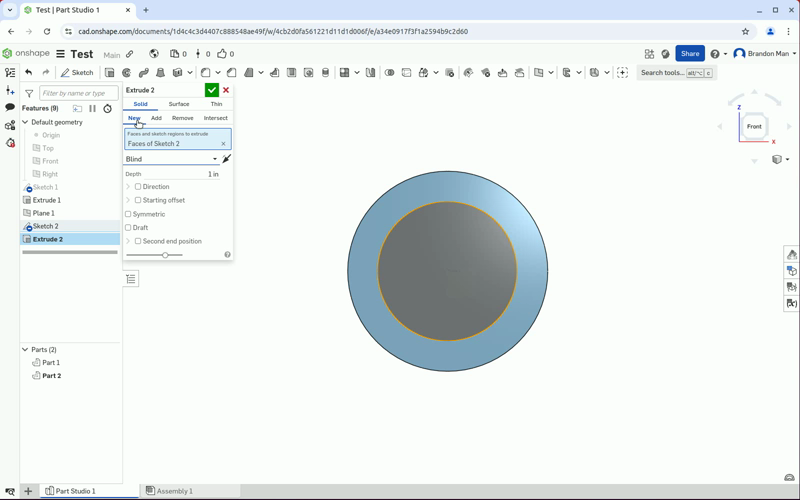
text(10.11)
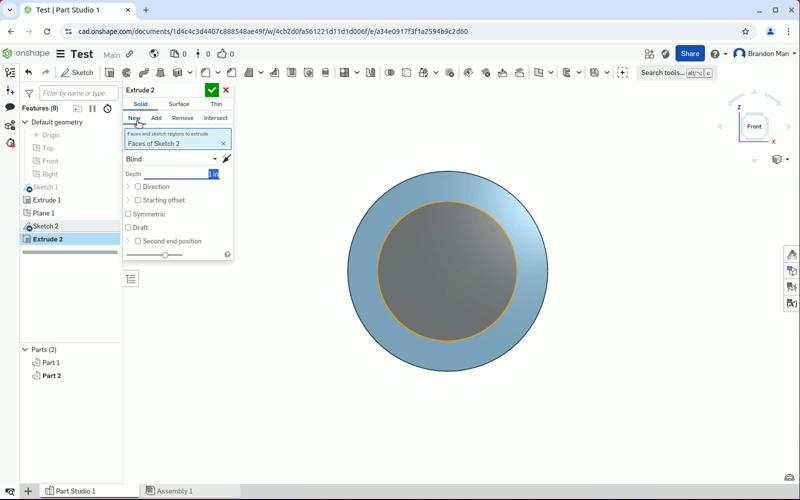
key(enter)
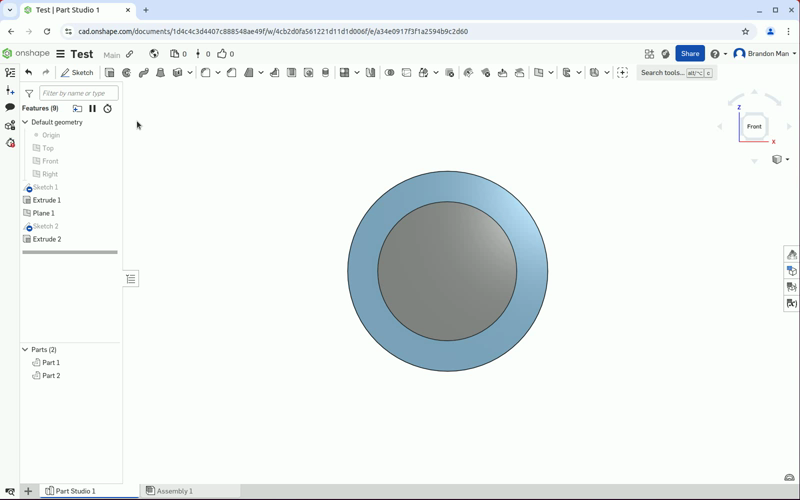
key(shift+h)
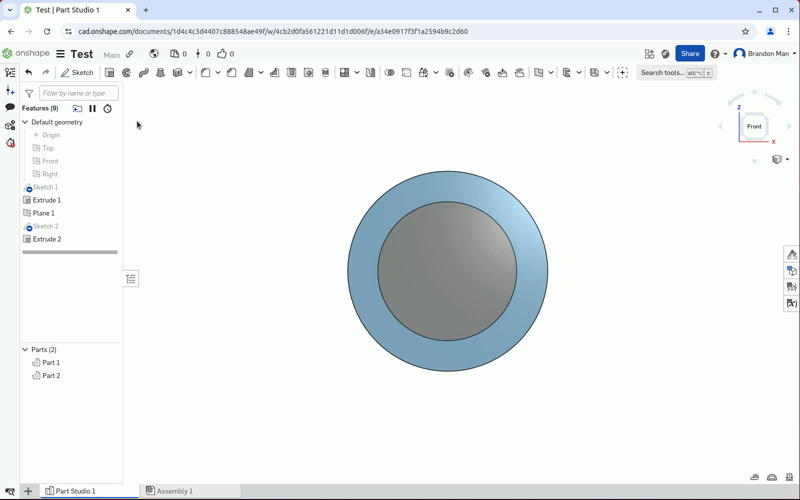
key(shift+h)
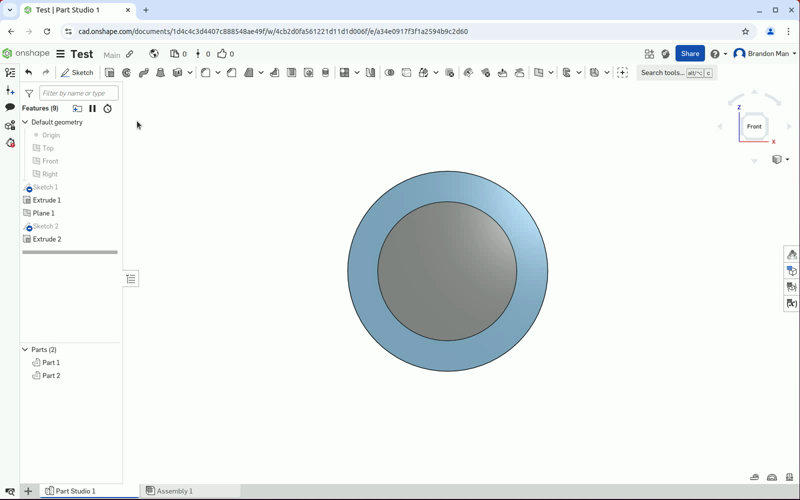
key(shift+7)
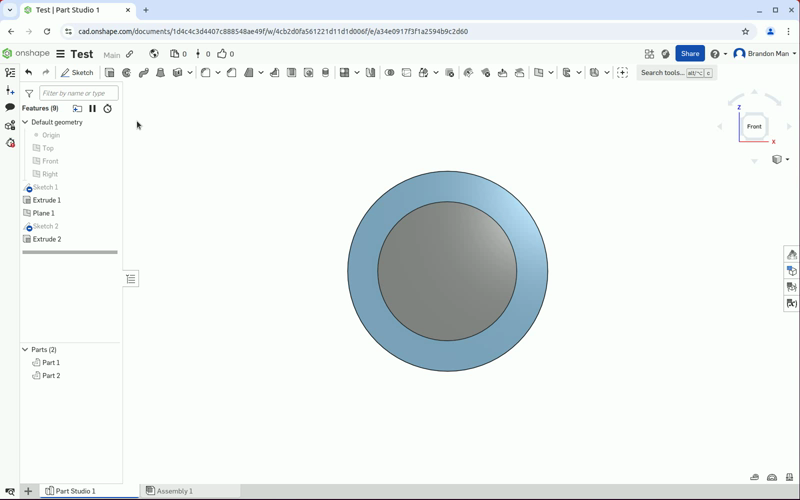
key(left, 2)
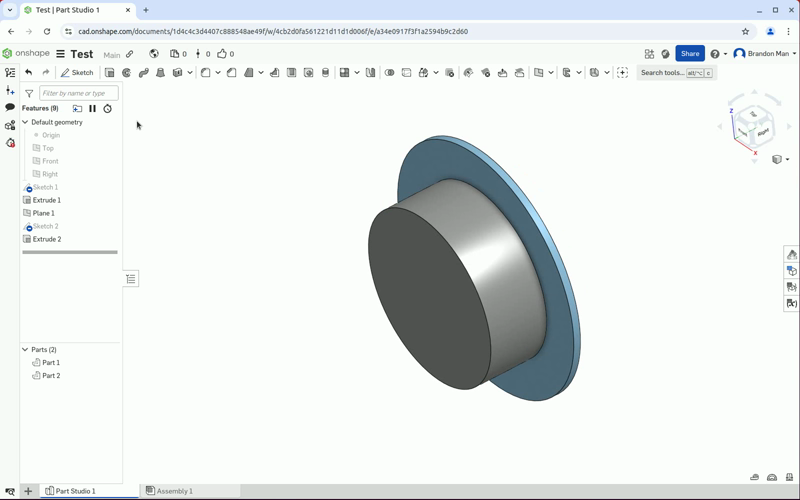
key(down, 2)
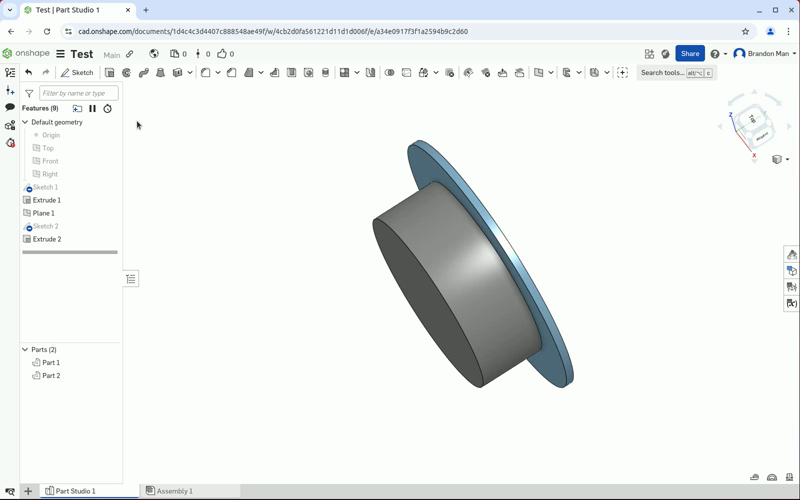
key(up, 2)
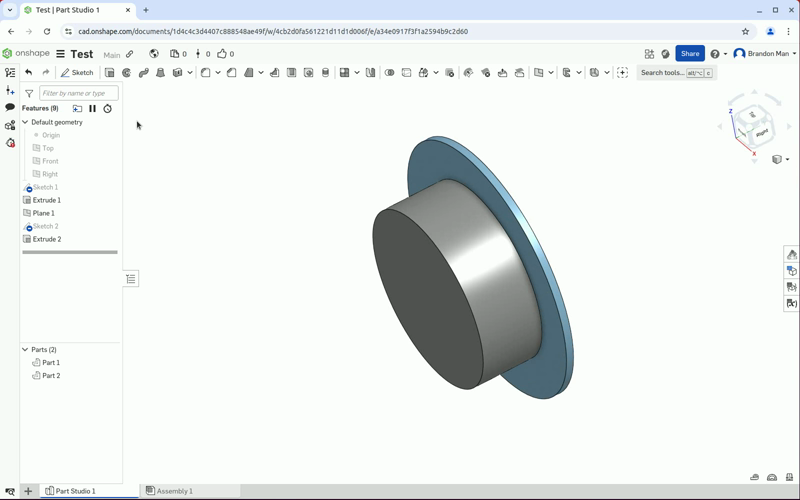
key(right, 2)
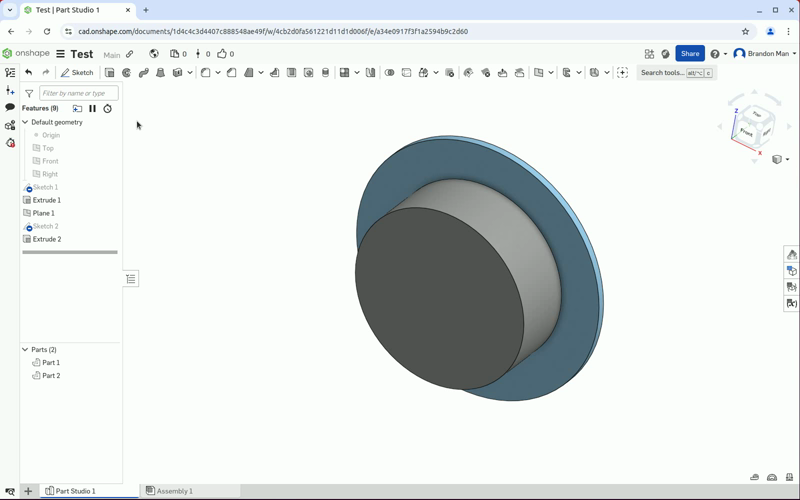
mouse_move(73, 189)
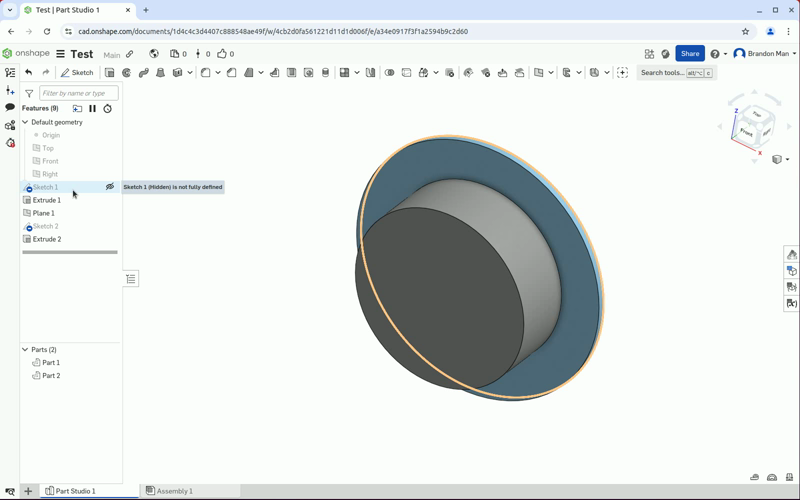
click(73, 189)